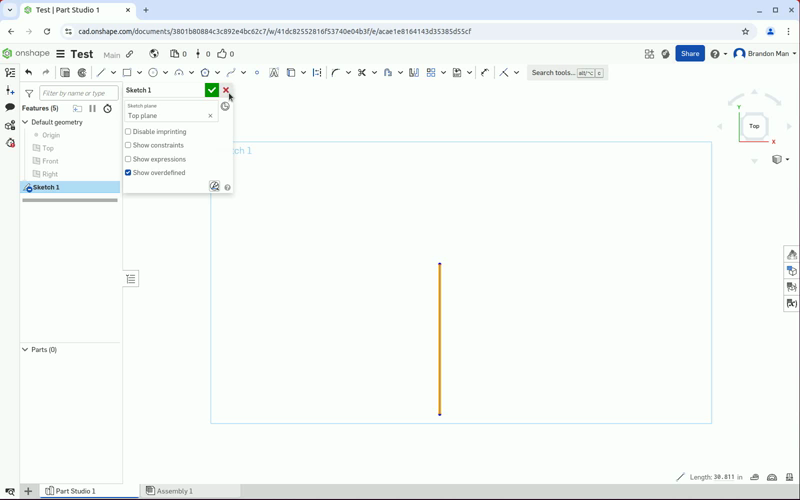
key(shift+h)
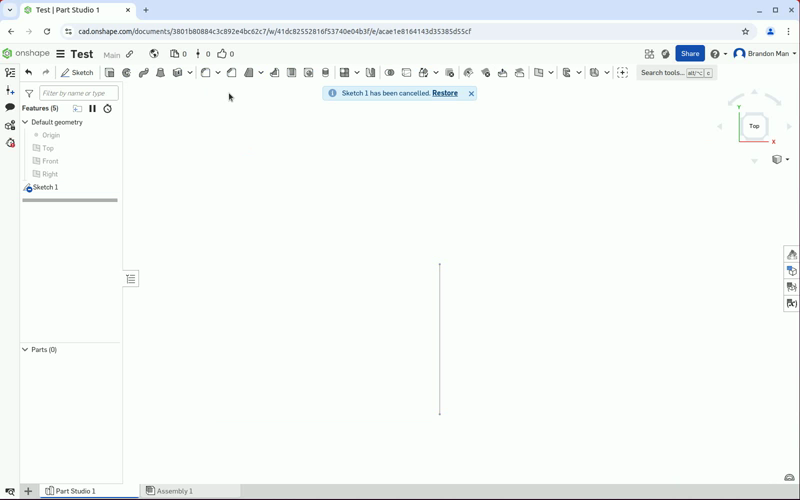
key(shift+s)
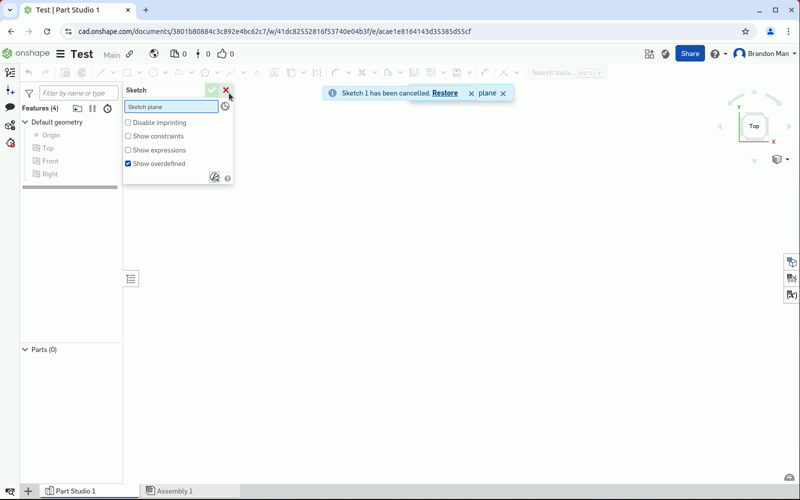
mouse_move(73, 150)
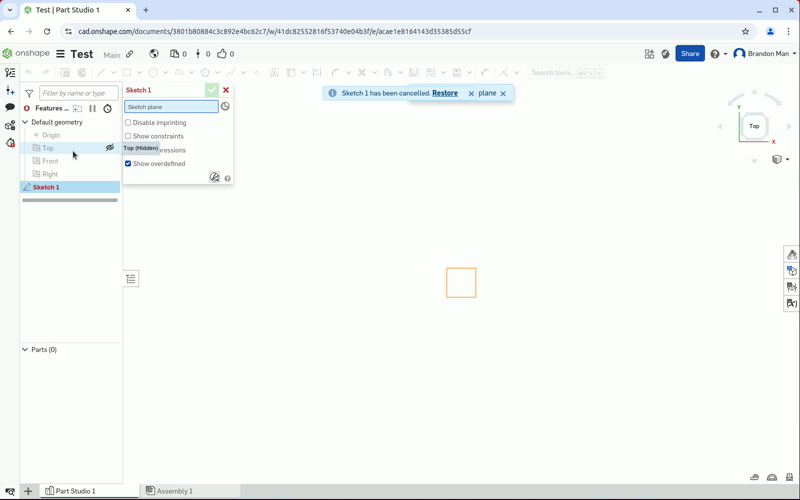
click(73, 150)
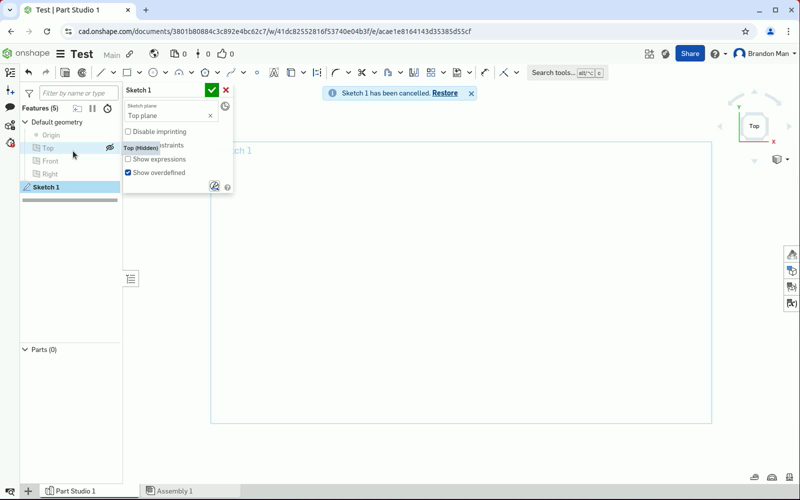
mouse_move(73, 352)
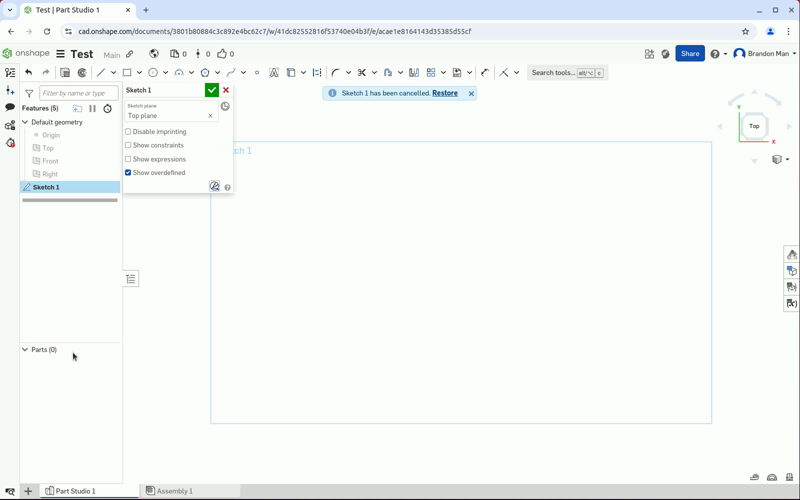
key(y)
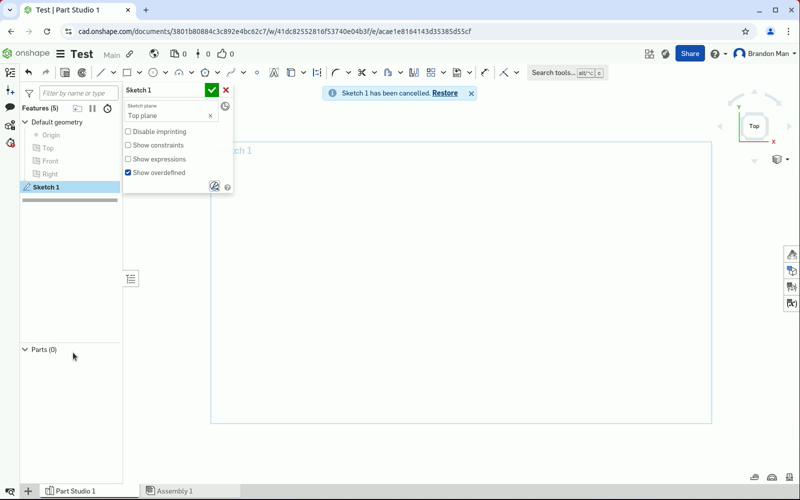
key(c)
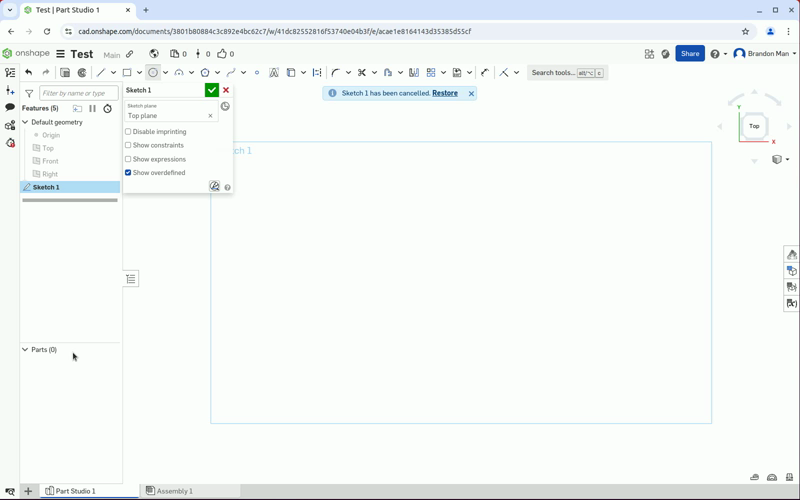
key_down(shift)
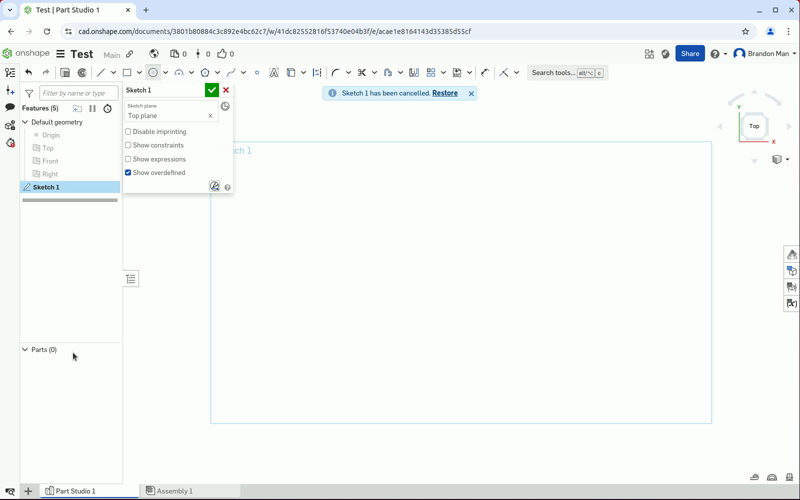
mouse_move(460, 282)
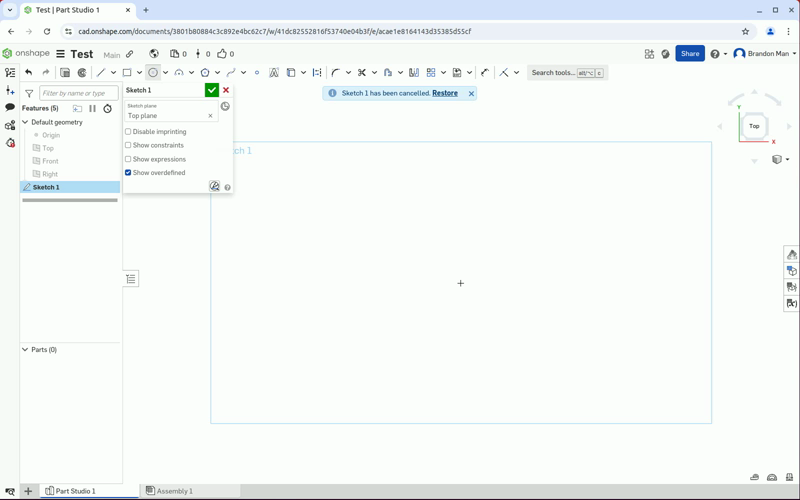
click(460, 282)
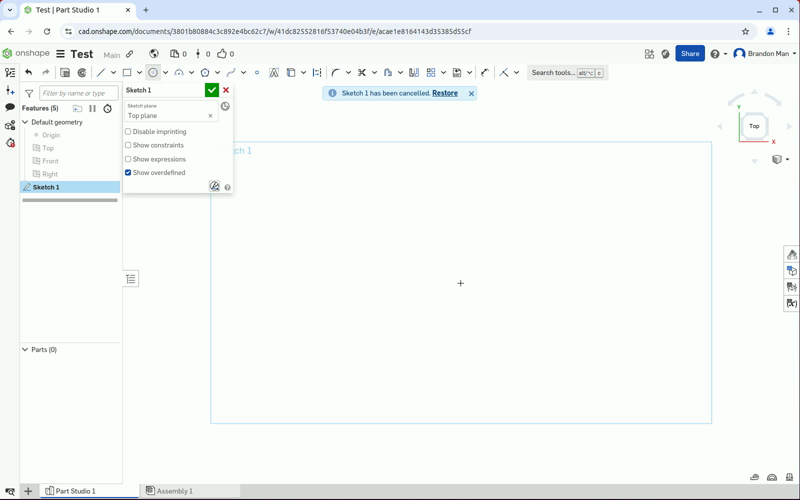
key_up(shift)
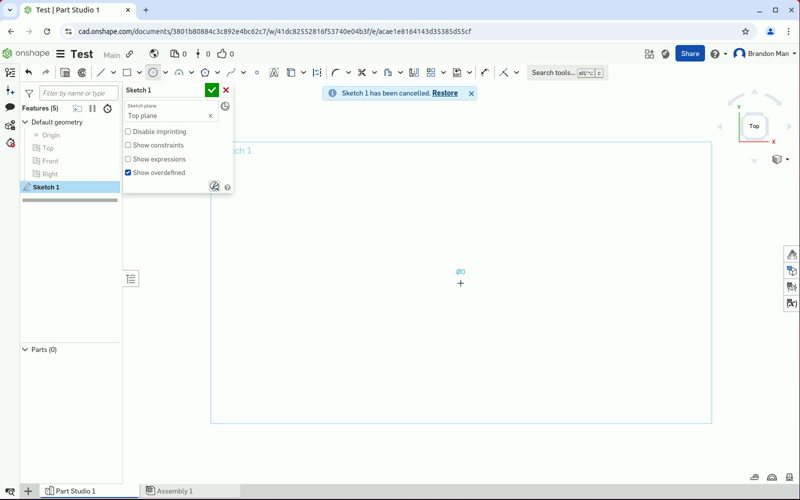
mouse_move(533, 282)
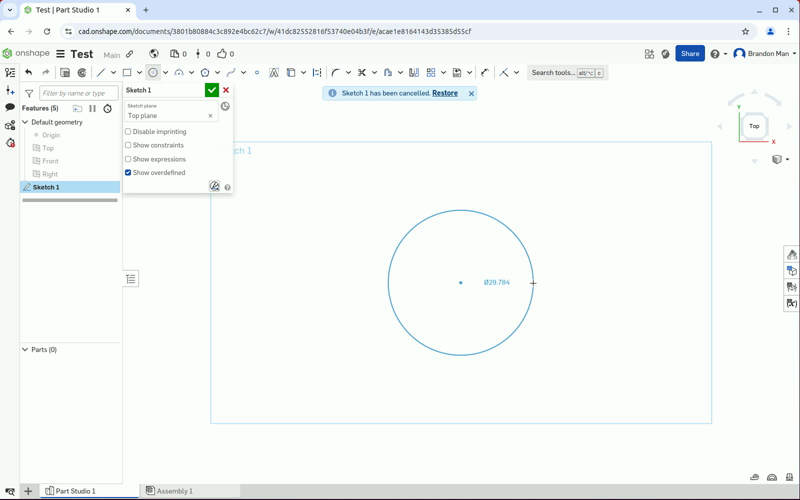
click(533, 282)
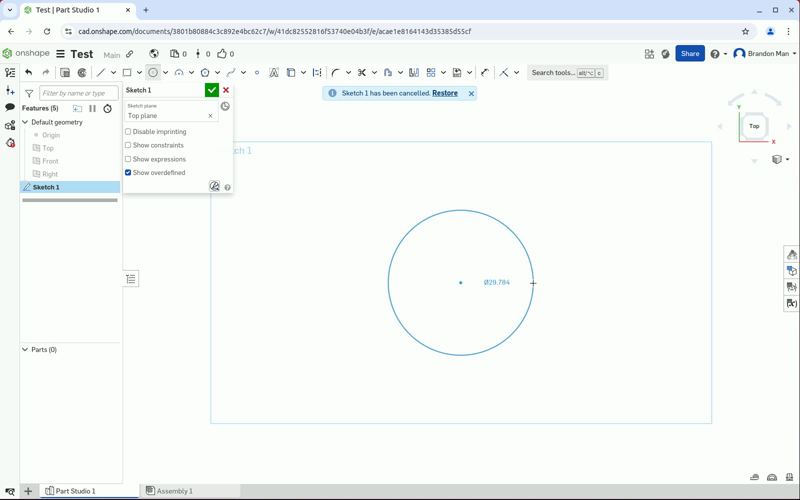
key(esc)
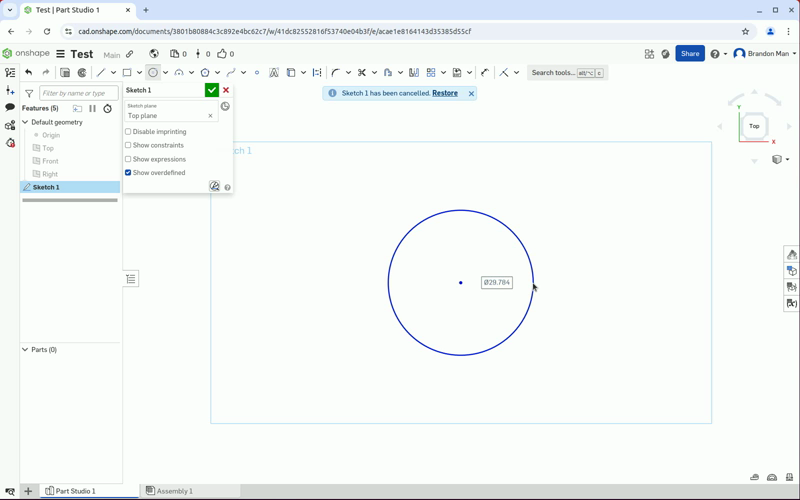
mouse_move(414, 285)
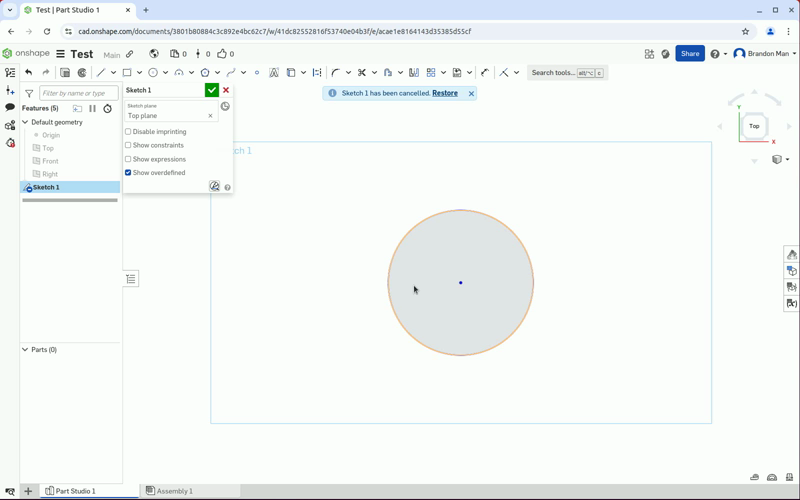
click(414, 285)
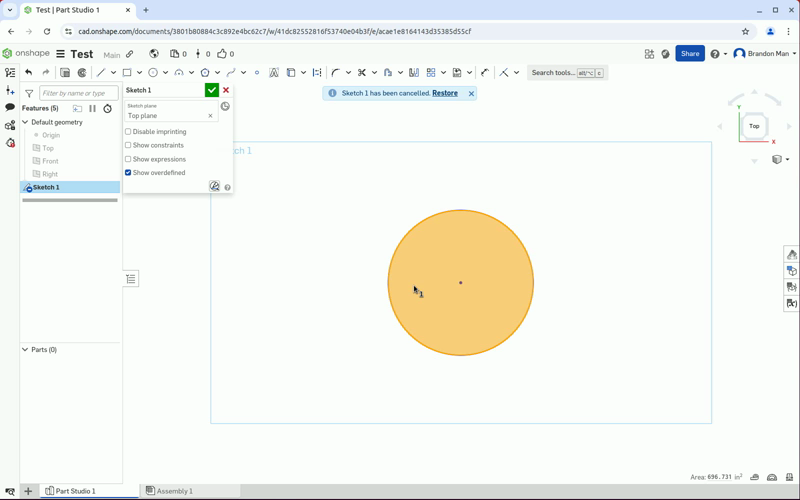
mouse_move(73, 352)
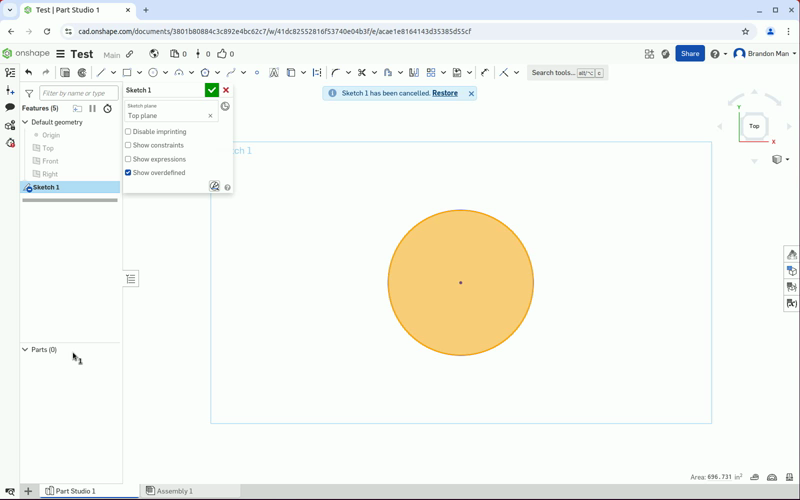
key(shift+y)
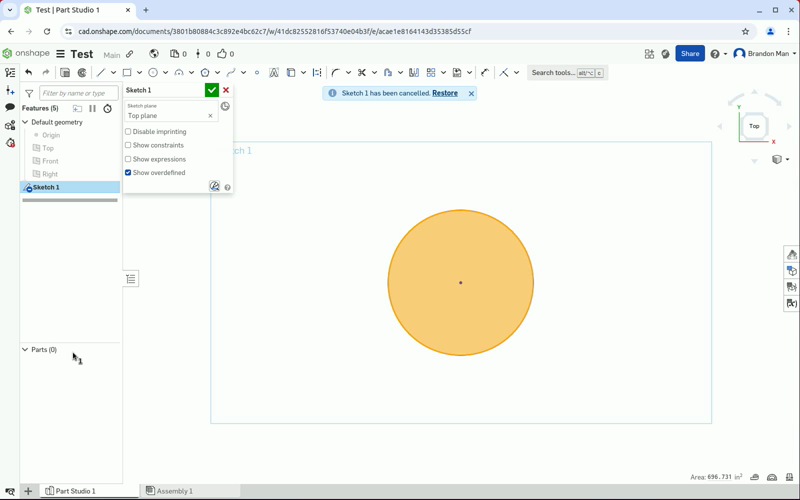
key(shift+e)
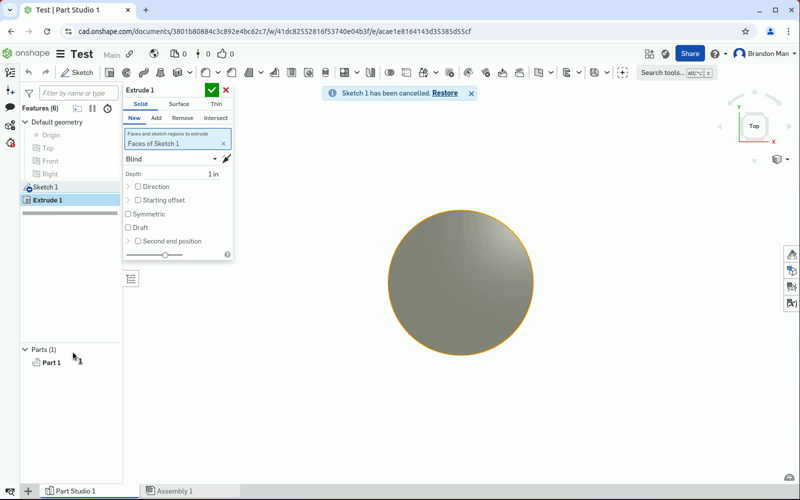
mouse_move(143, 106)
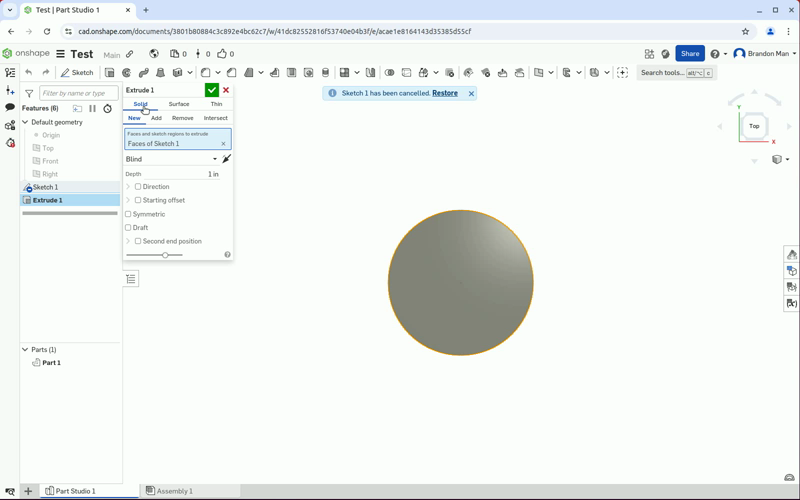
click(143, 106)
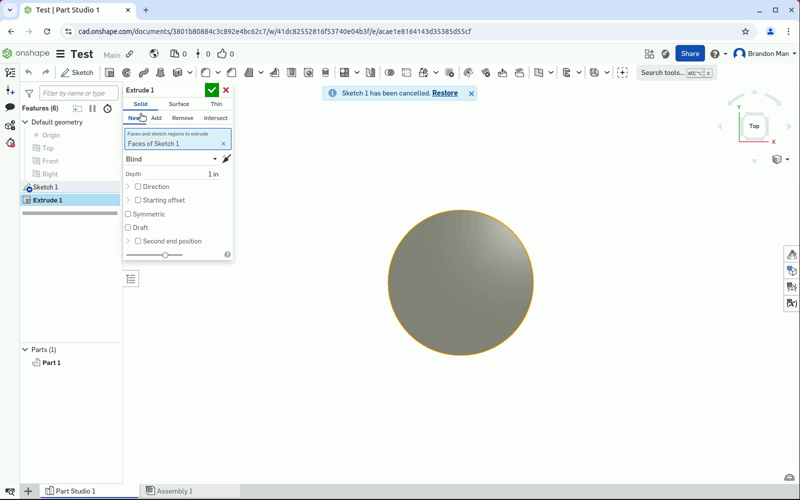
mouse_move(137, 120)
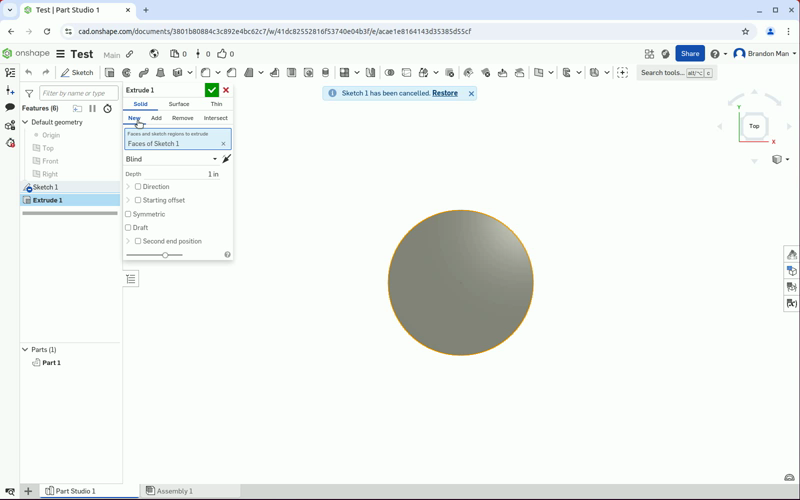
click(137, 120)
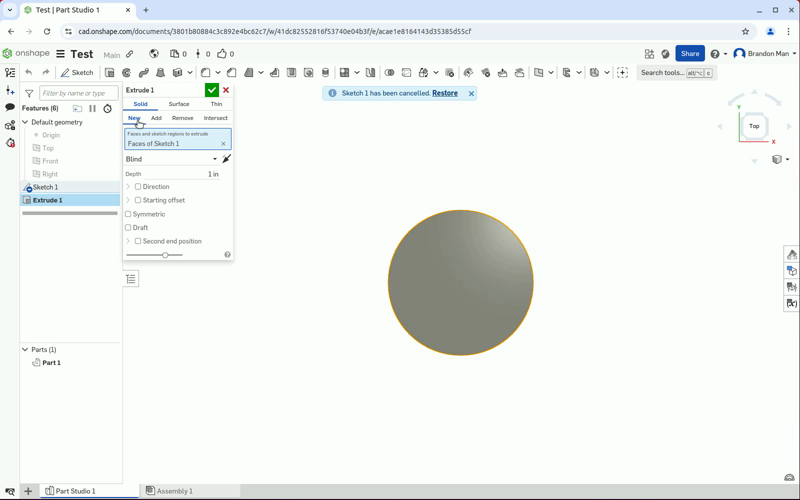
key(tab, 4)
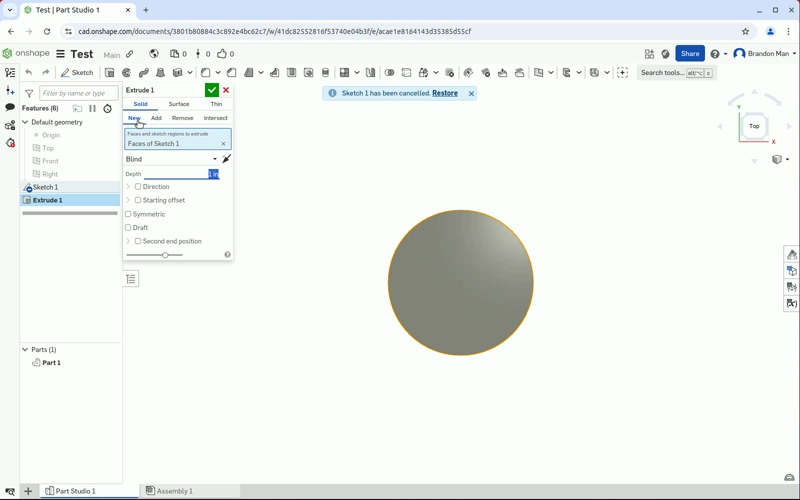
text(3.611)
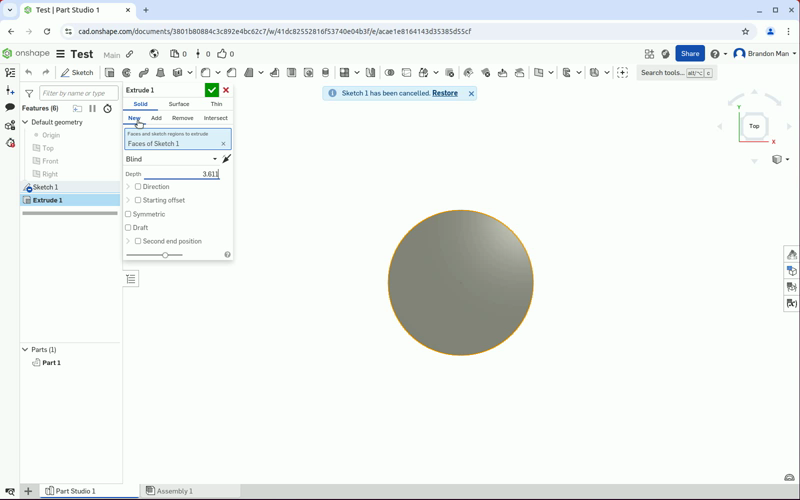
key(enter)
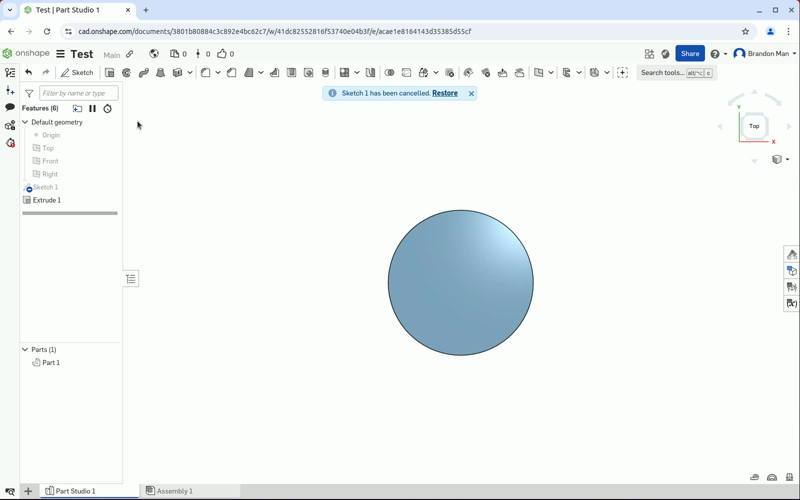
key(shift+h)
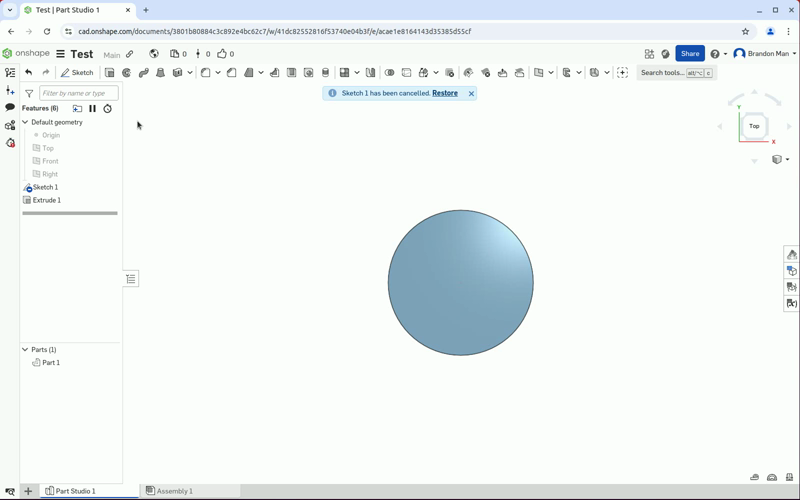
key(shift+h)
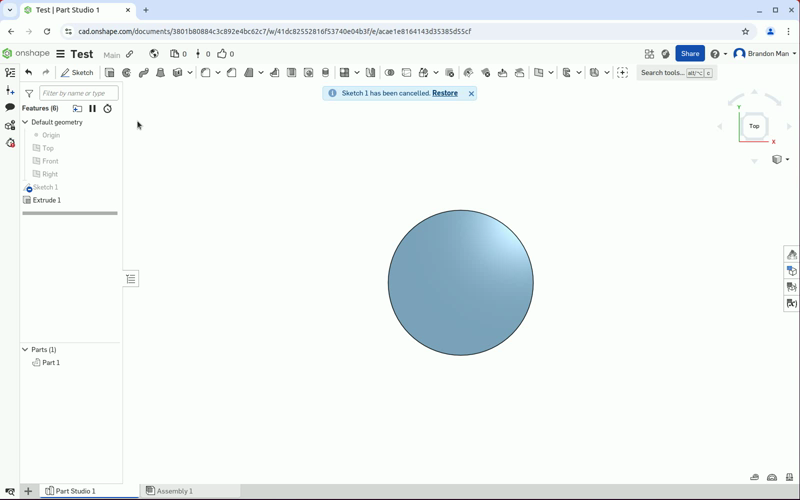
mouse_move(73, 189)
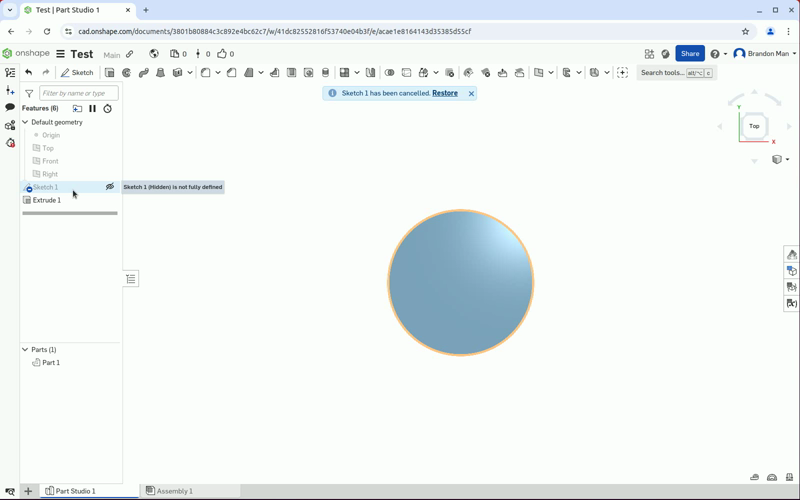
click(73, 189)
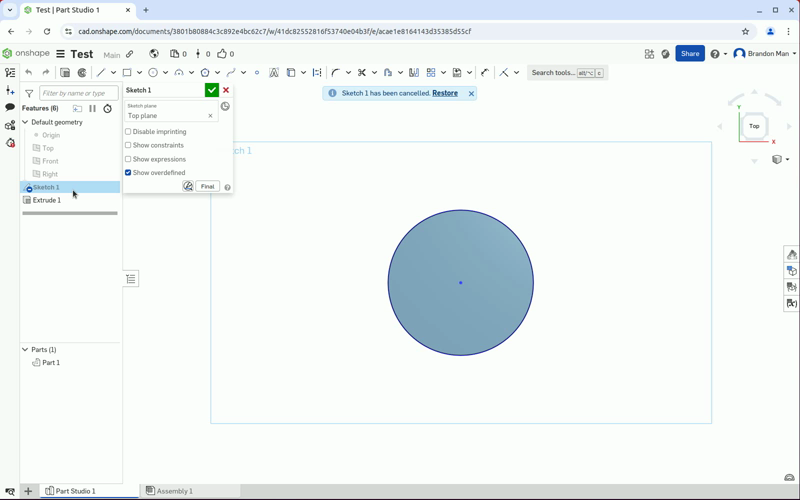
mouse_move(229, 92)
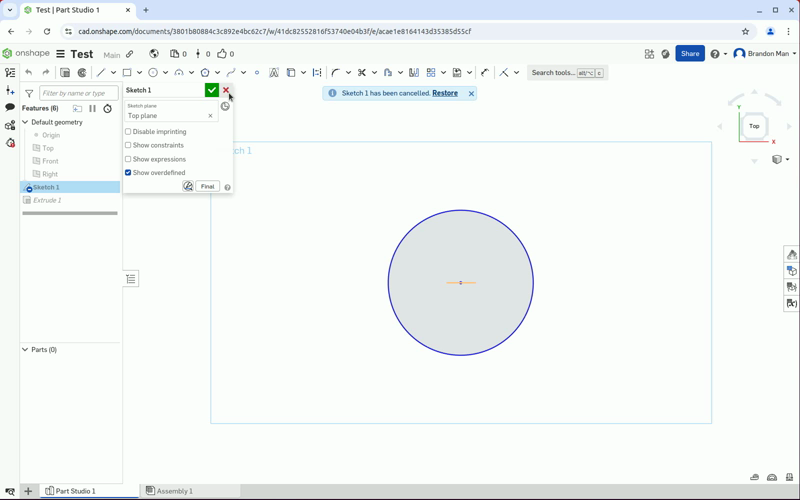
click(229, 92)
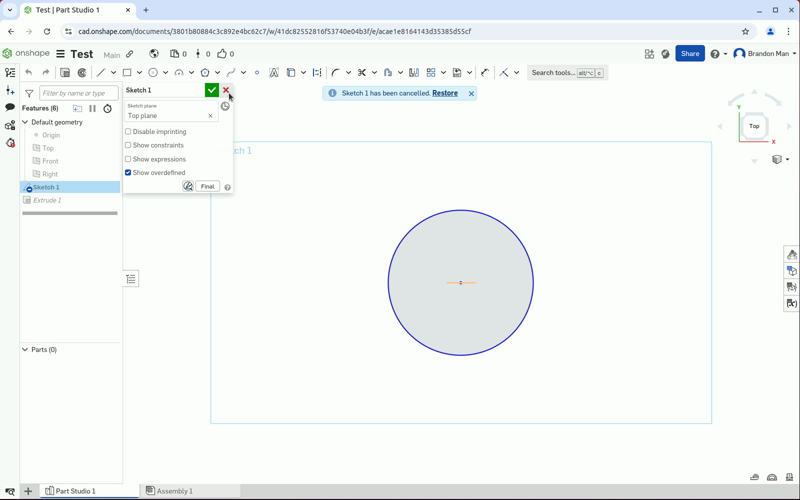
key(shift+s)
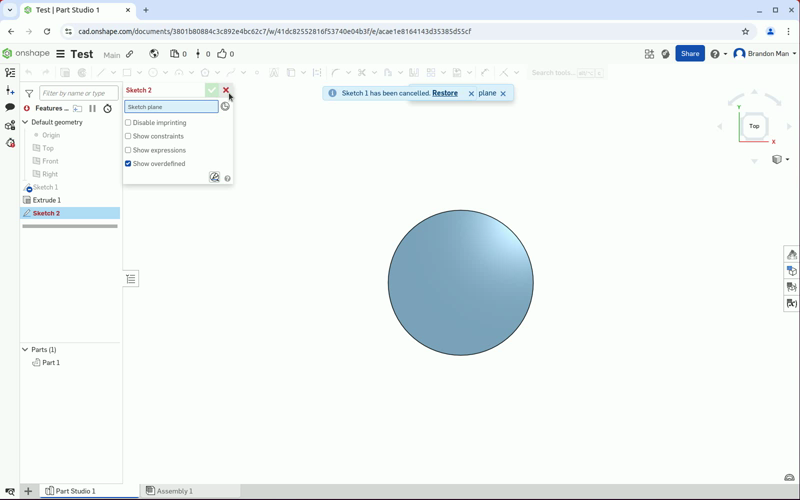
mouse_move(73, 150)
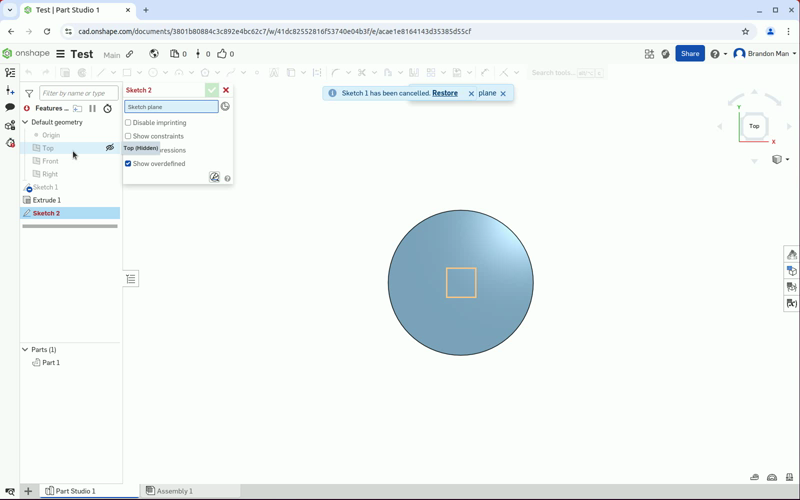
click(73, 150)
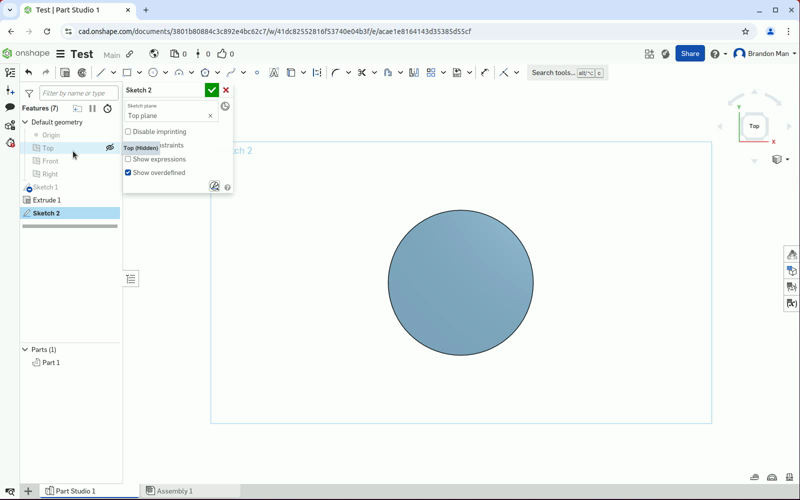
mouse_move(73, 352)
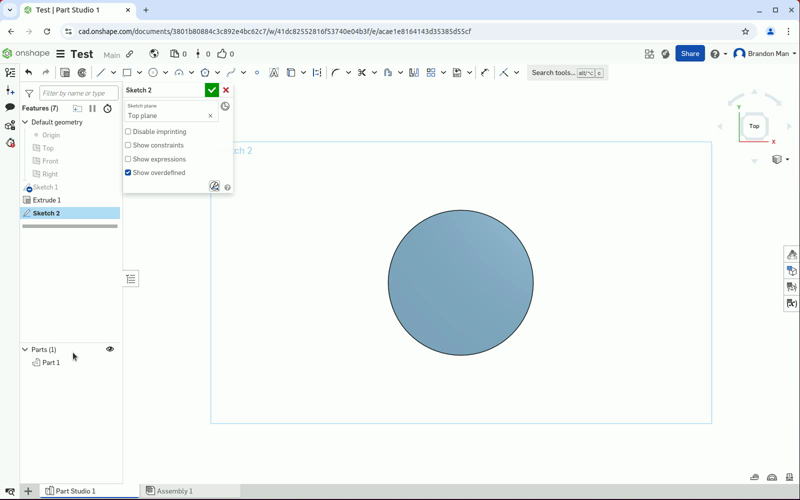
key(y)
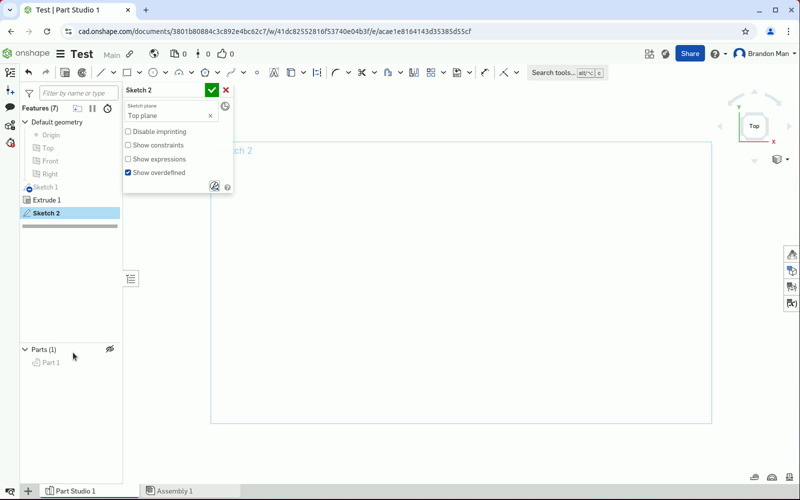
key(c)
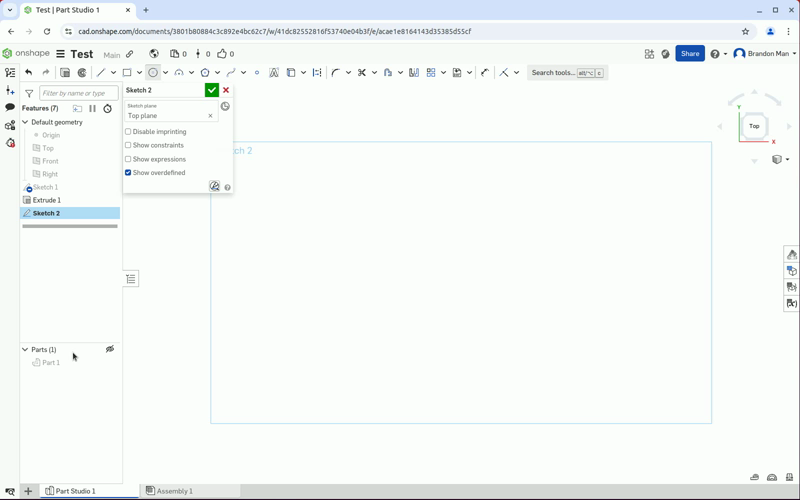
key_down(shift)
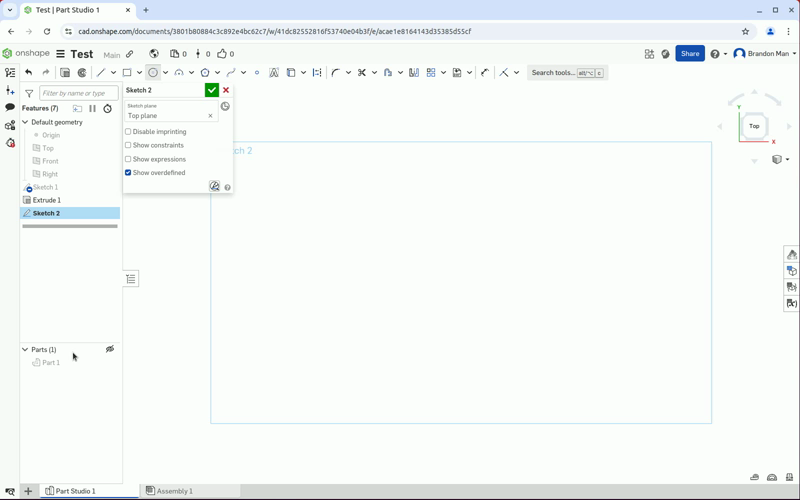
mouse_move(460, 282)
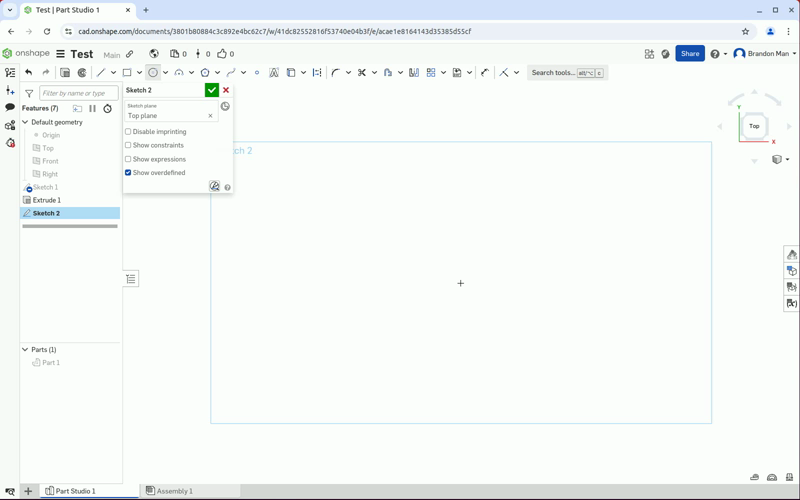
click(460, 282)
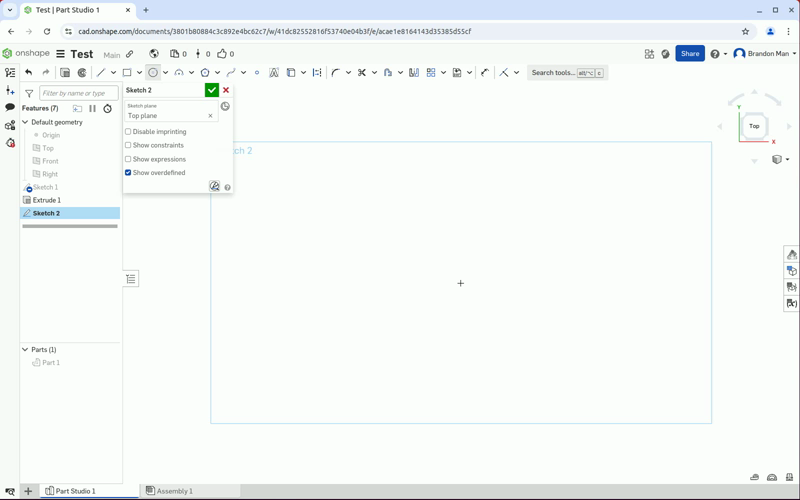
key_up(shift)
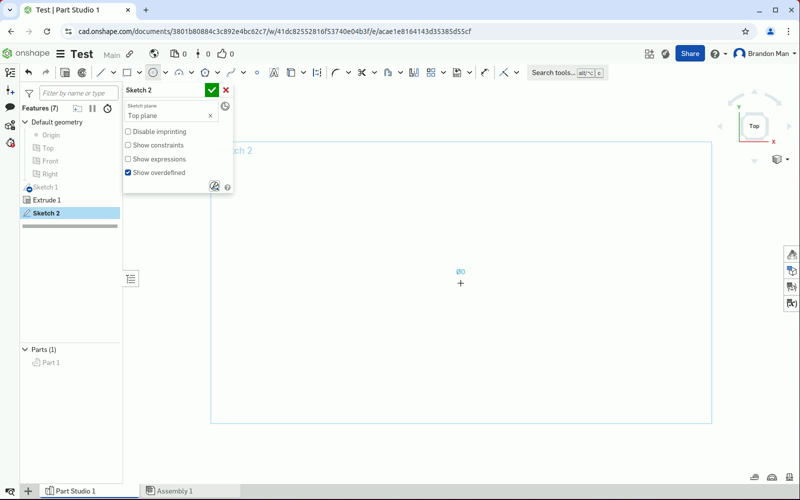
mouse_move(478, 282)
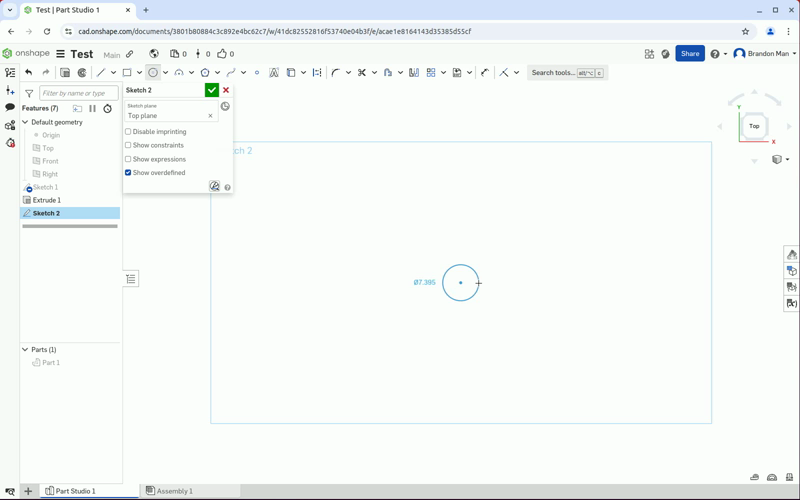
click(478, 282)
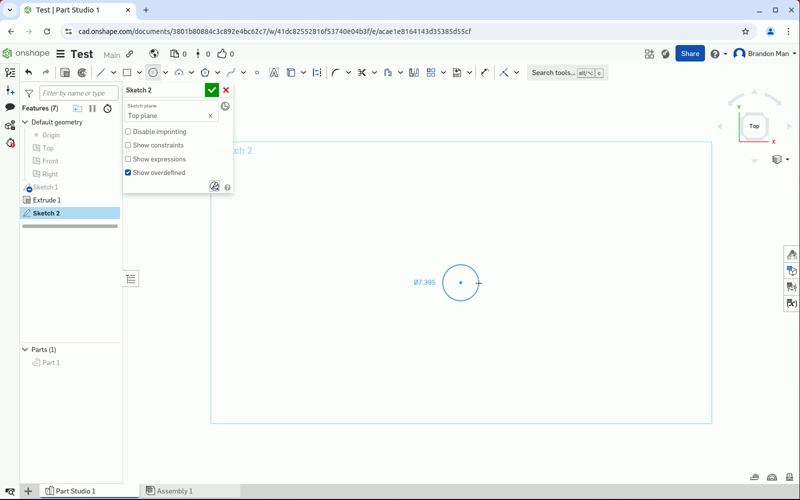
key(esc)
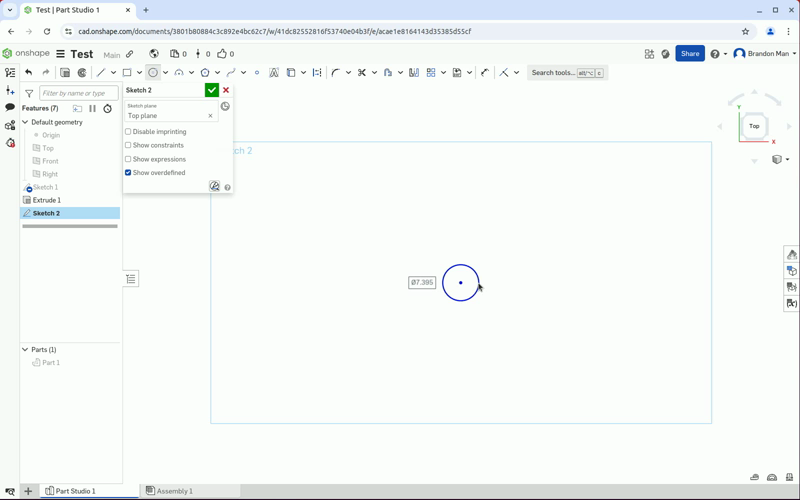
mouse_move(453, 288)
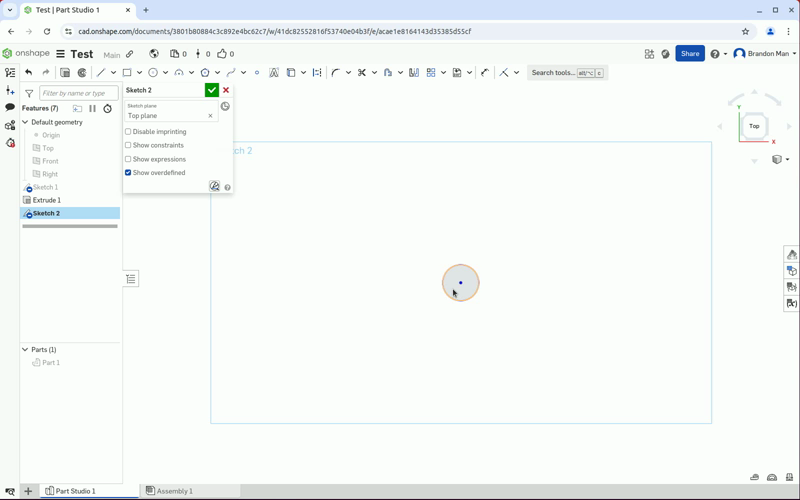
scroll(6)
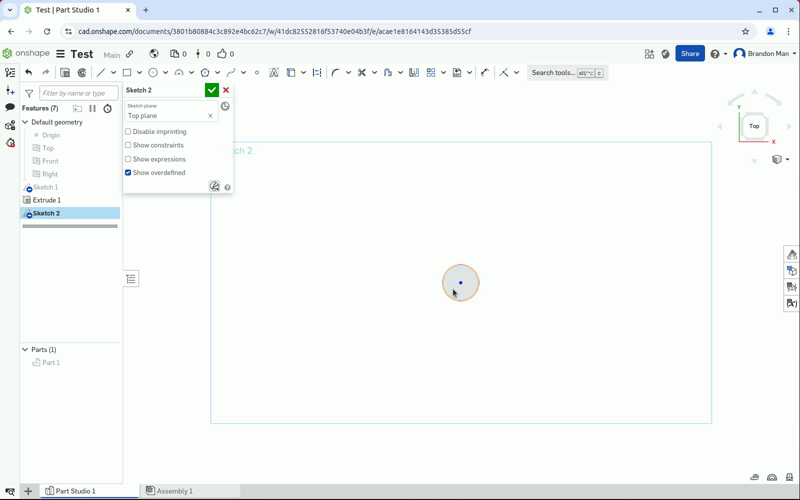
scroll(6)
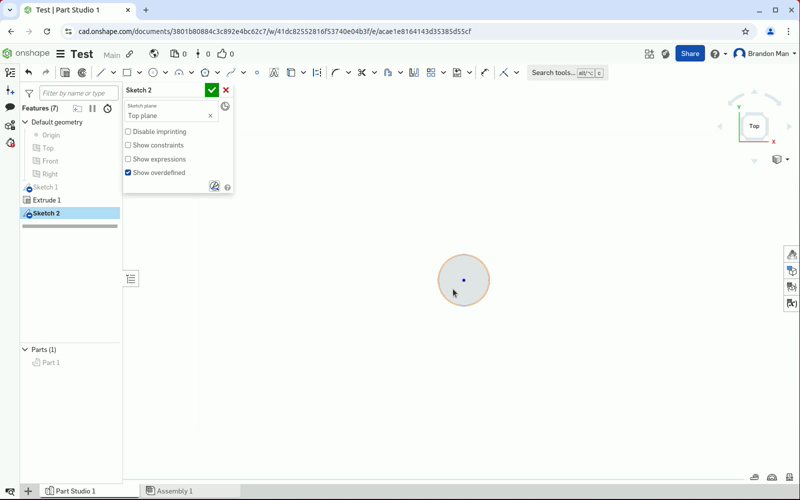
scroll(6)
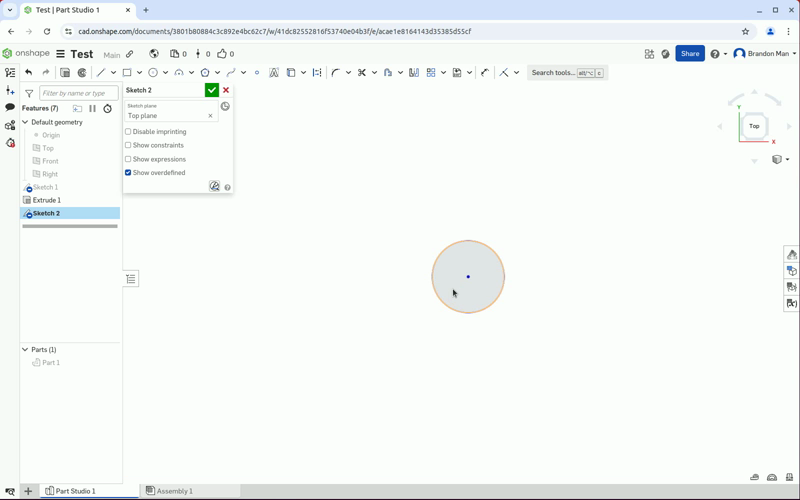
scroll(6)
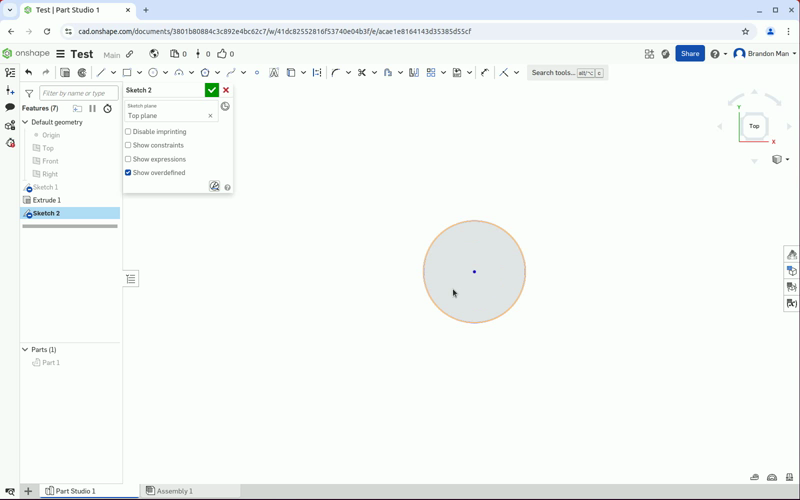
scroll(6)
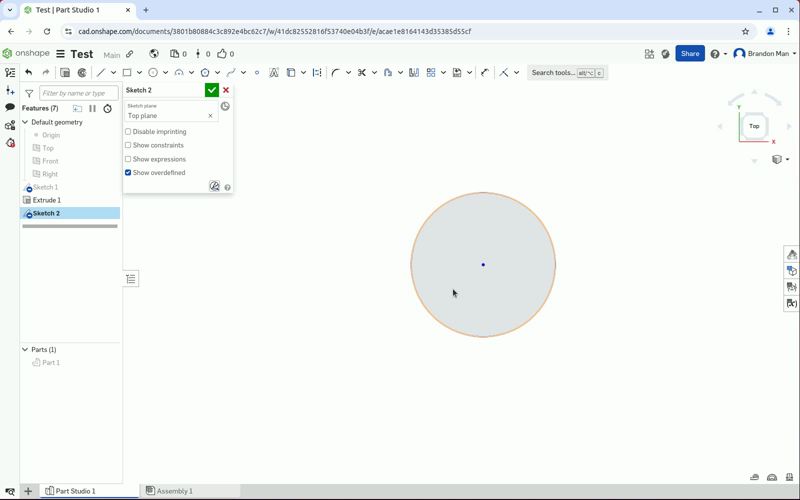
scroll(6)
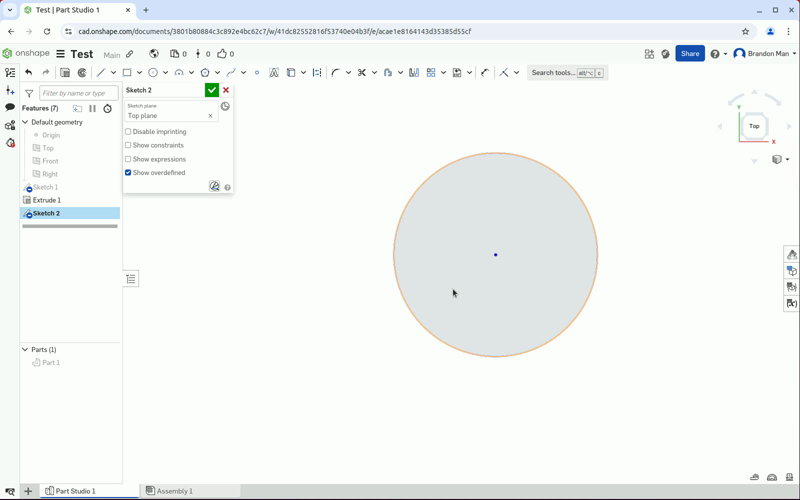
scroll(6)
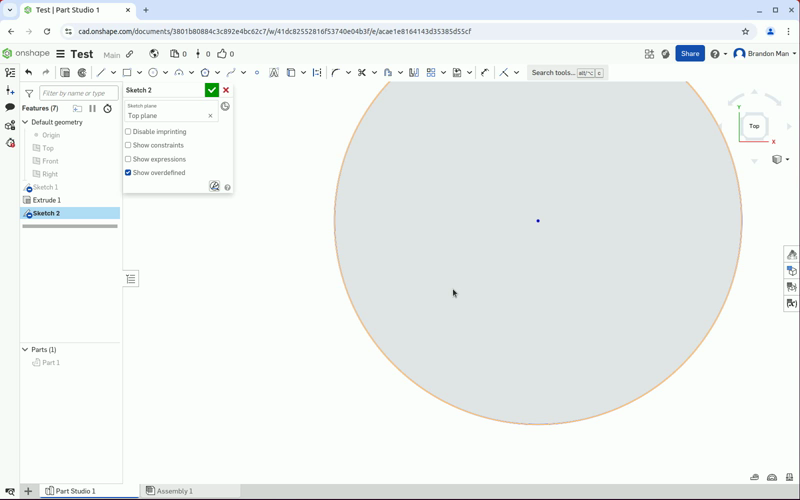
click(453, 288)
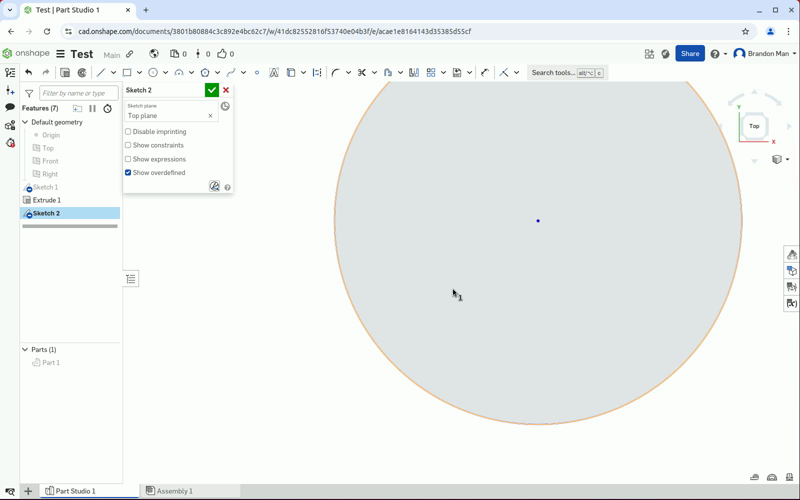
scroll(-6)
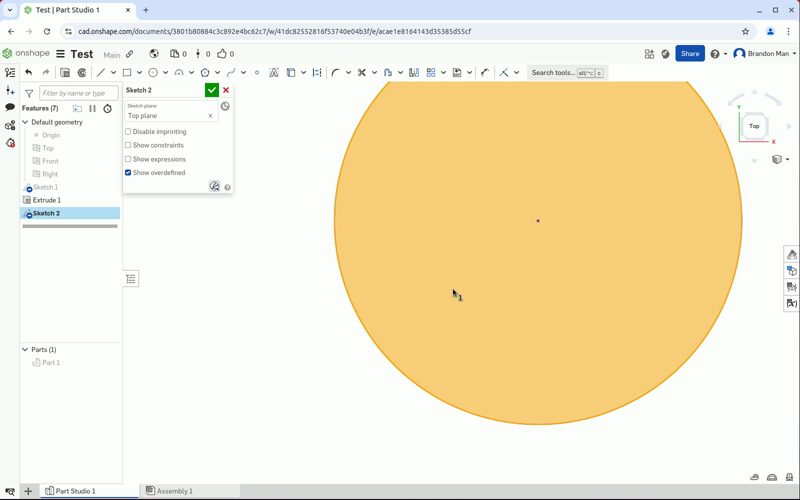
scroll(-6)
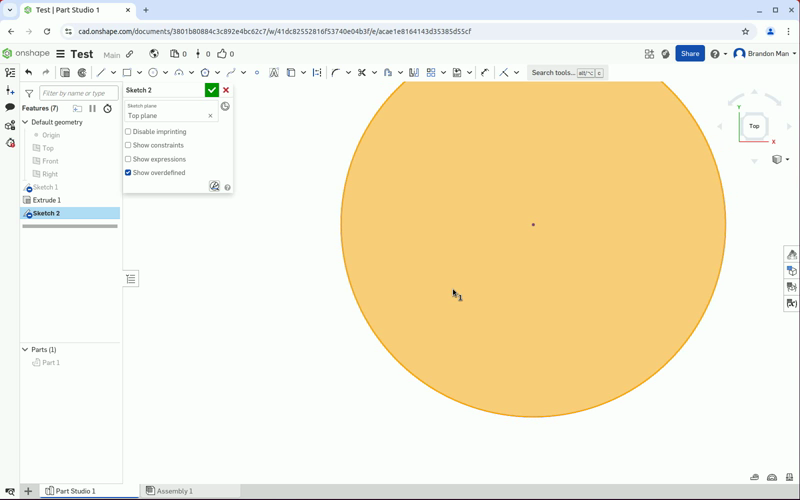
scroll(-6)
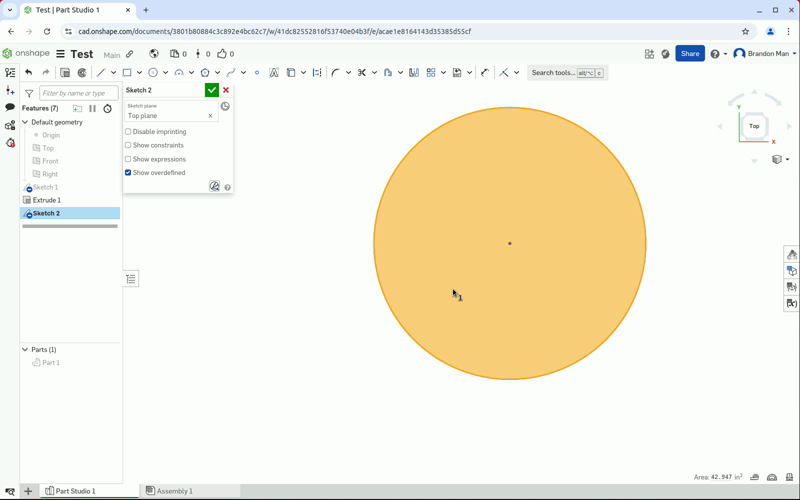
scroll(-6)
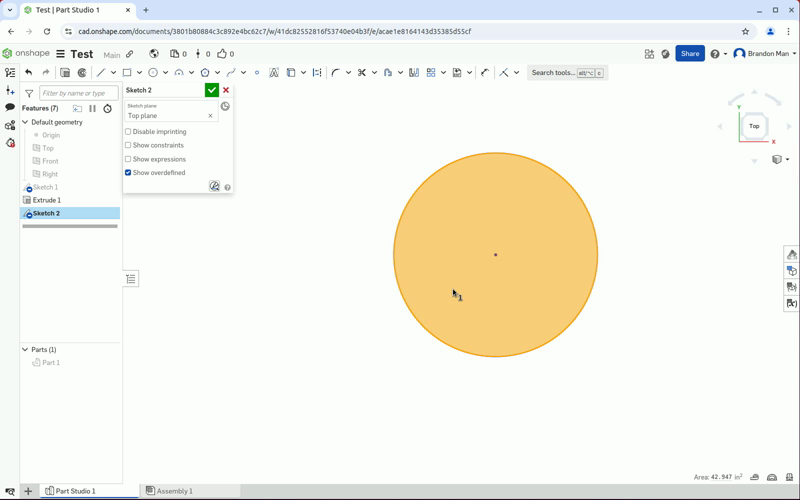
scroll(-6)
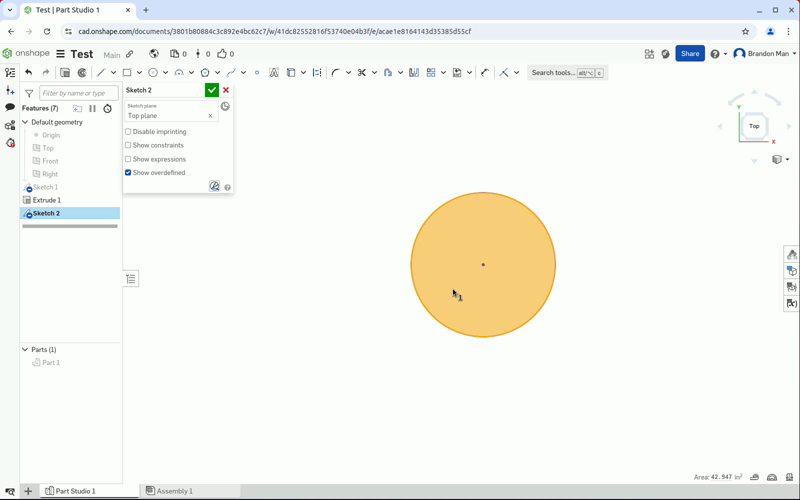
scroll(-6)
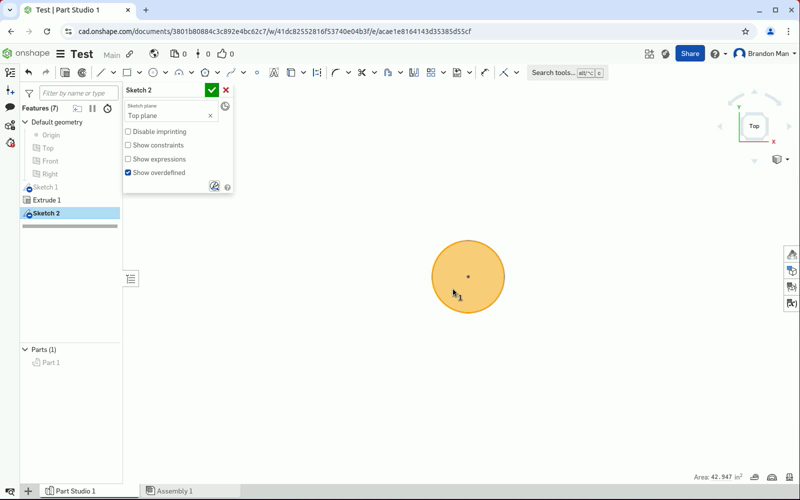
scroll(-6)
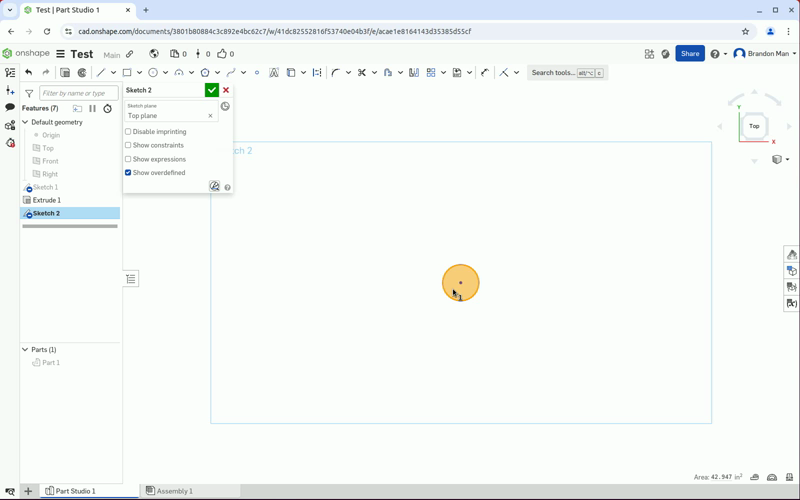
mouse_move(73, 352)
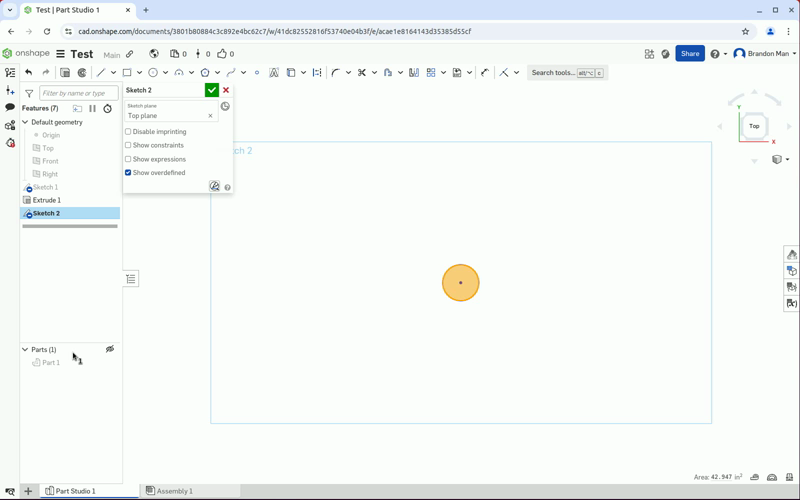
key(shift+y)
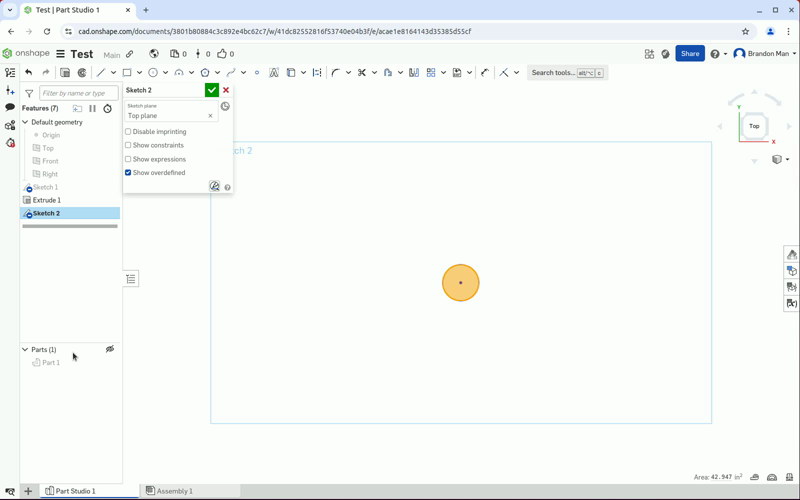
key(shift+e)
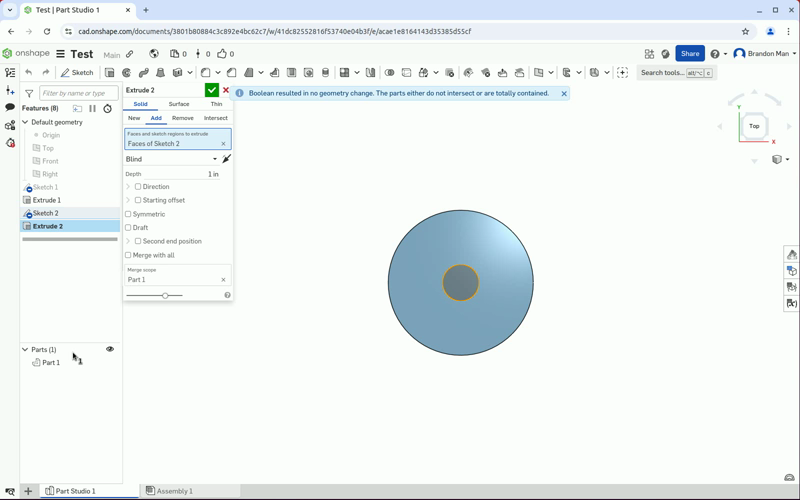
mouse_move(143, 106)
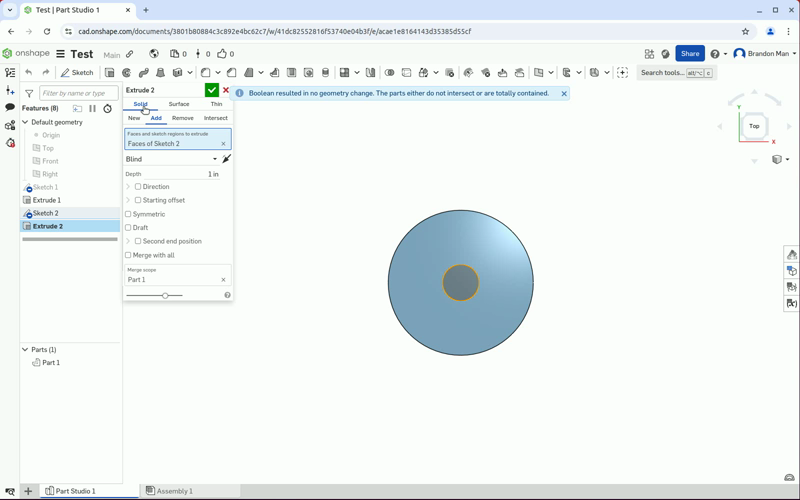
click(143, 106)
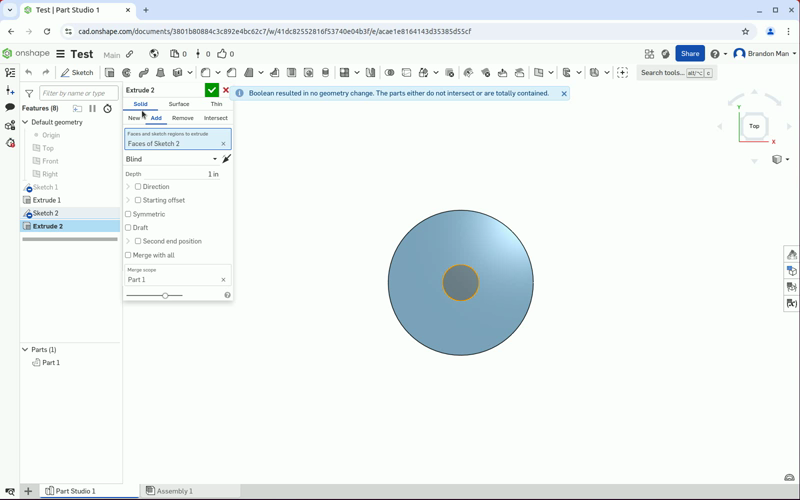
mouse_move(137, 120)
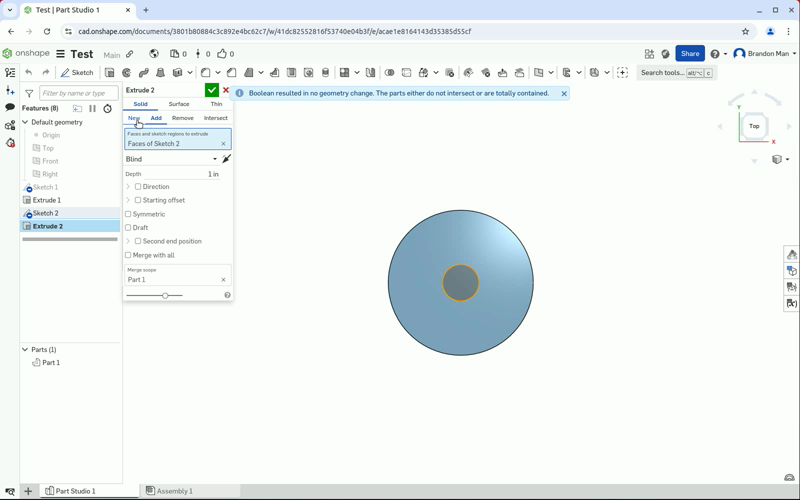
click(137, 120)
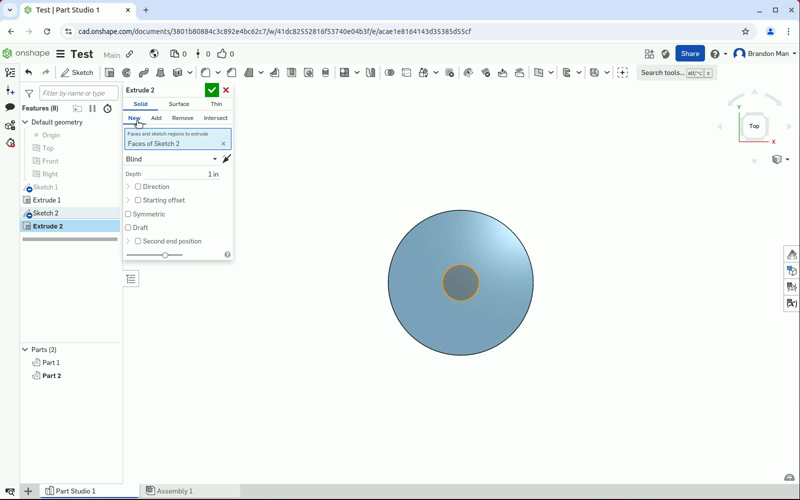
key(tab, 4)
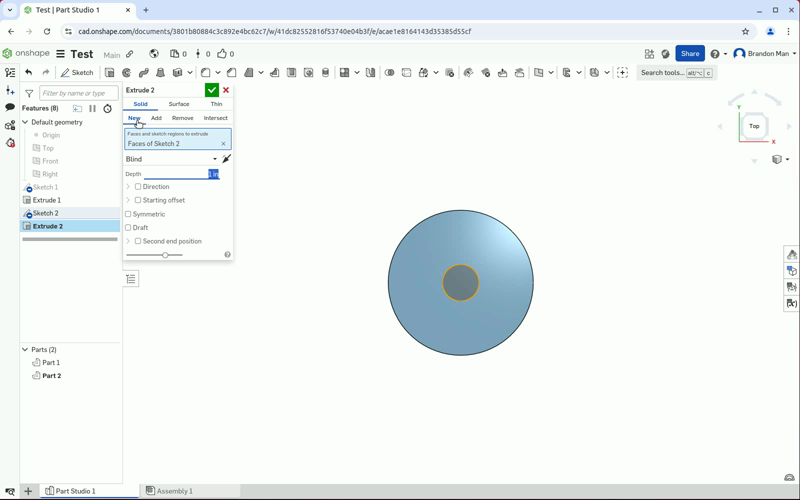
text(23.108)
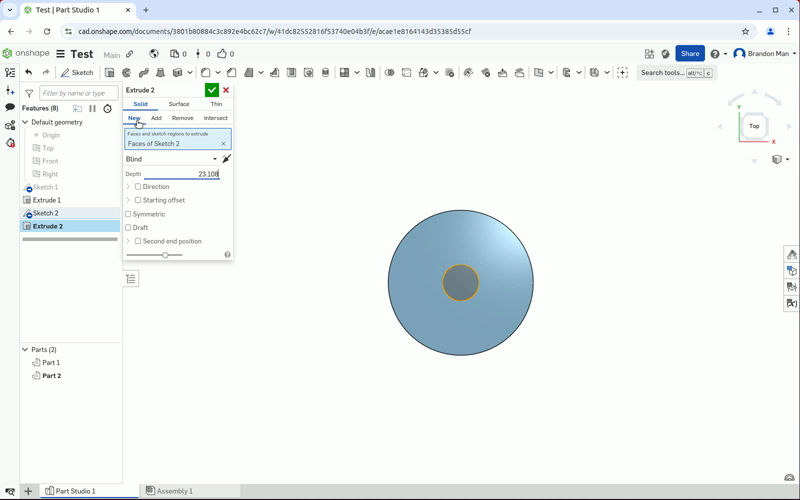
key(enter)
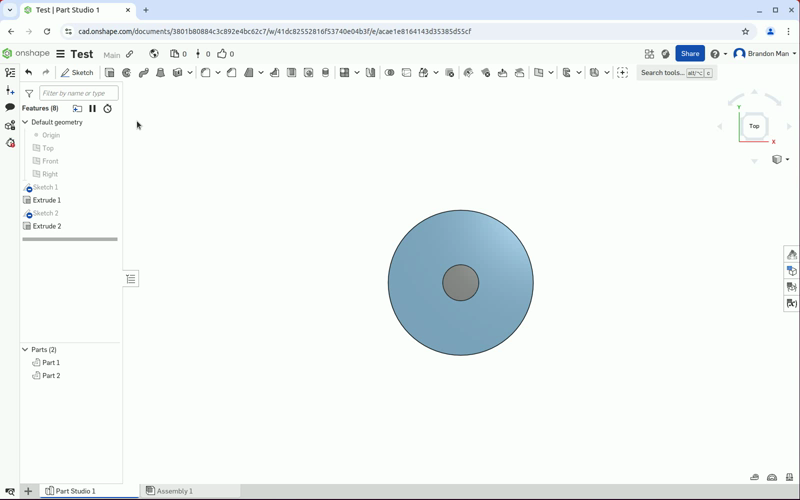
key(shift+h)
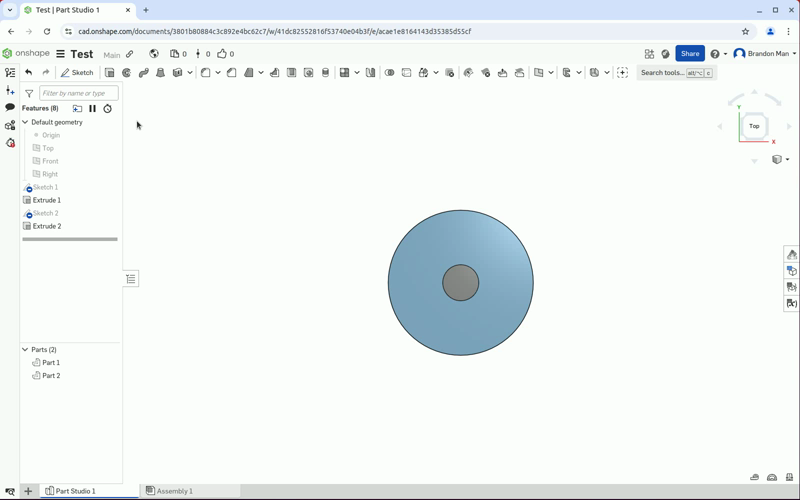
key(shift+h)
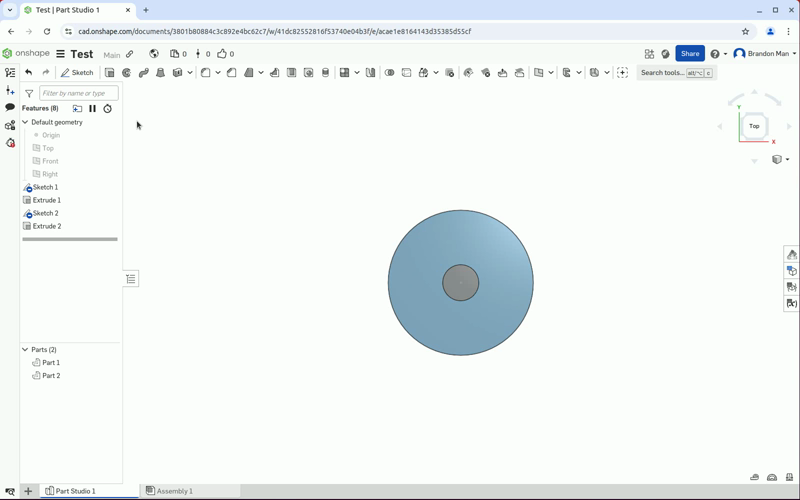
key(shift+7)
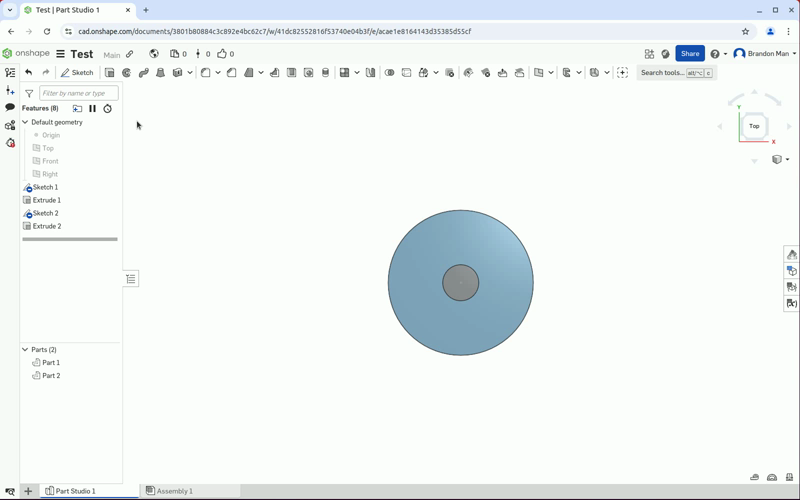
key(up, 3)
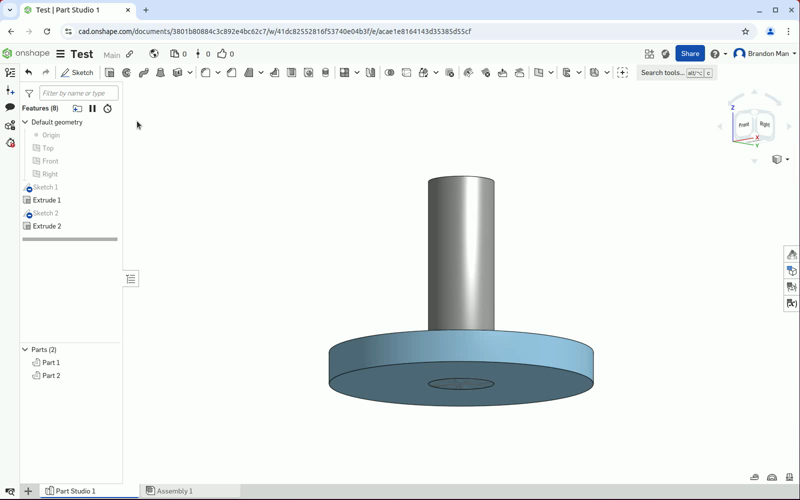
key(left, 3)
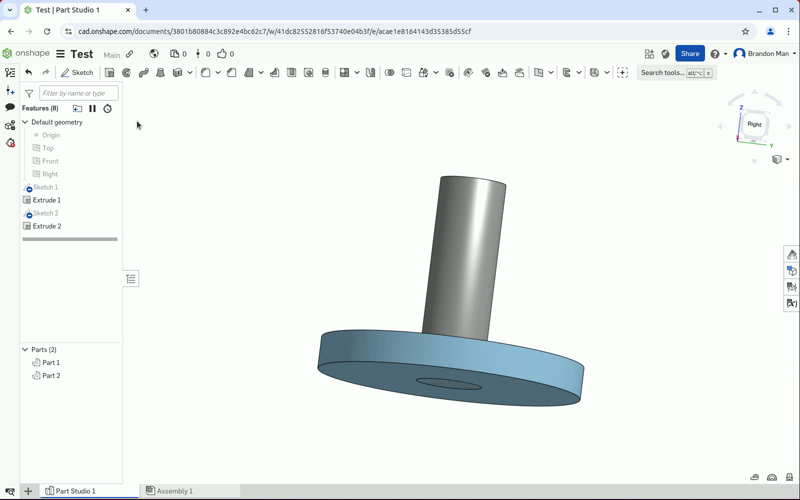
key(right, 3)
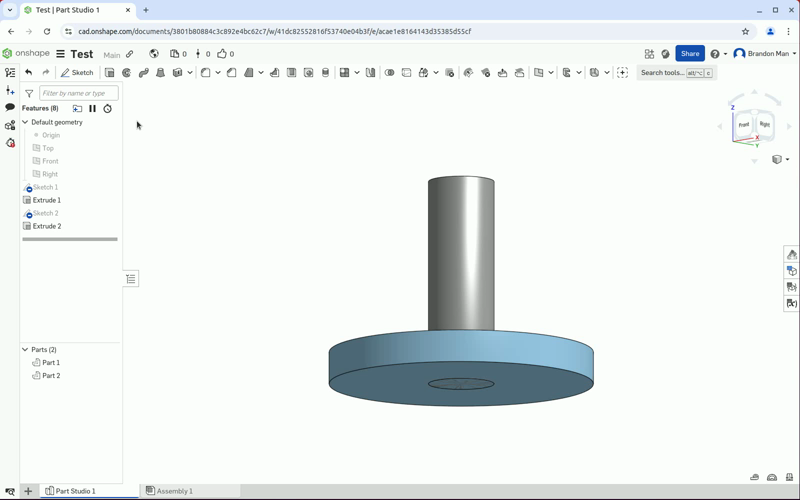
key(down, 3)
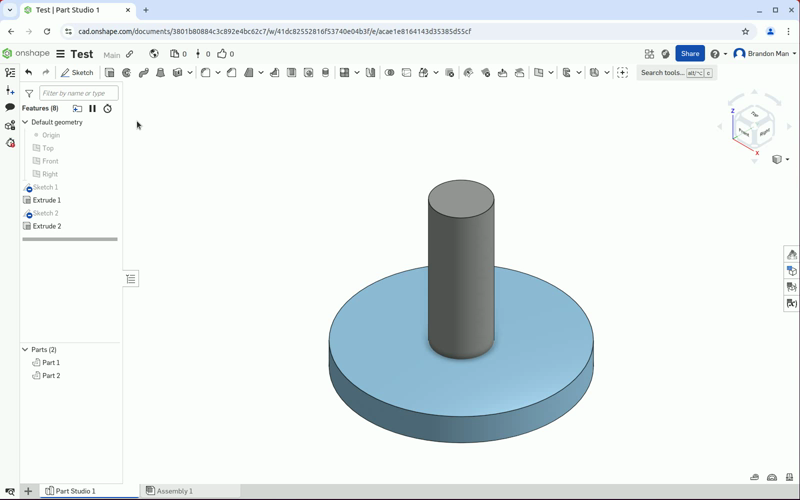
mouse_move(73, 189)
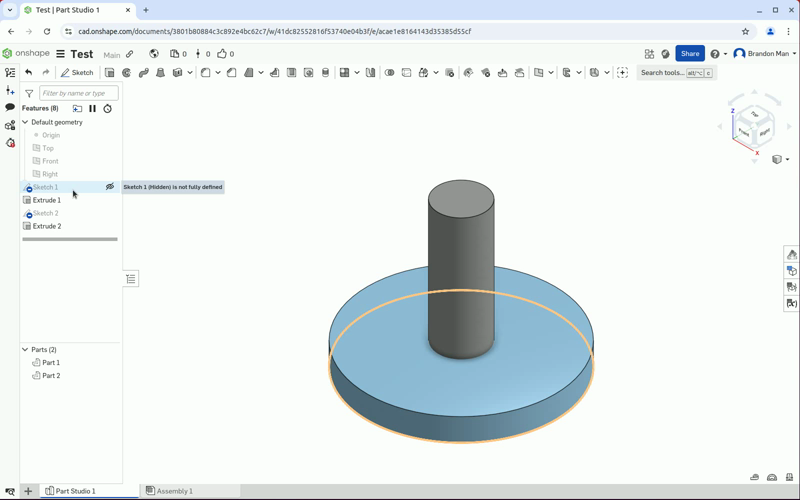
click(73, 189)